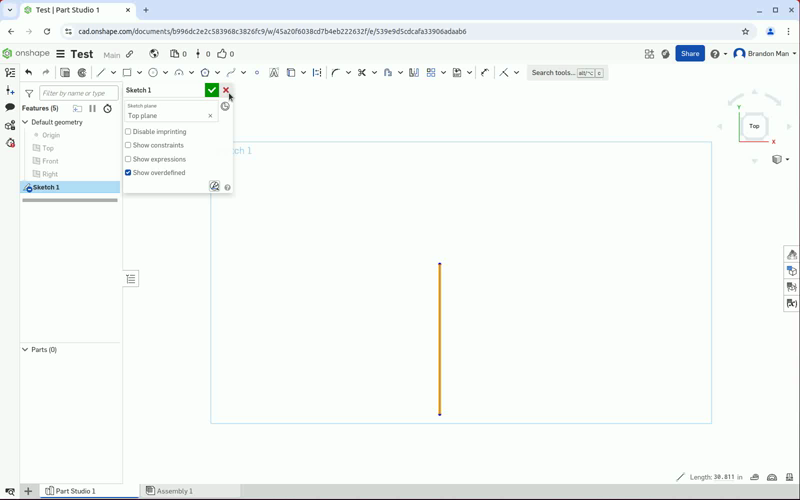
key(shift+h)
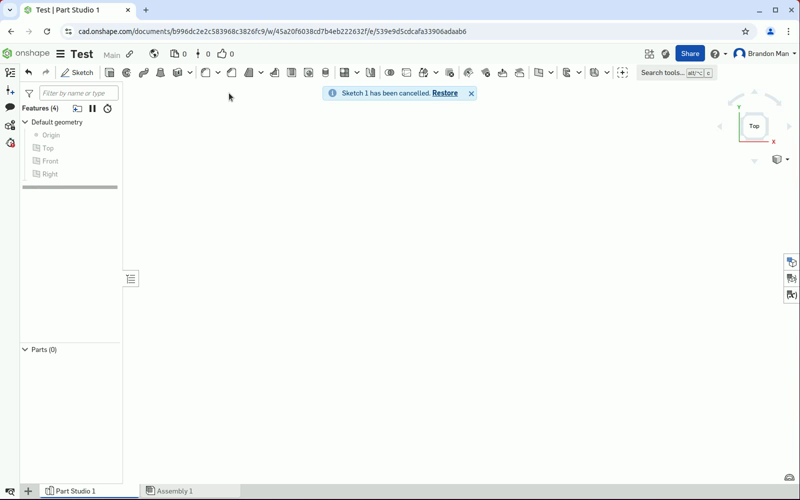
mouse_move(73, 352)
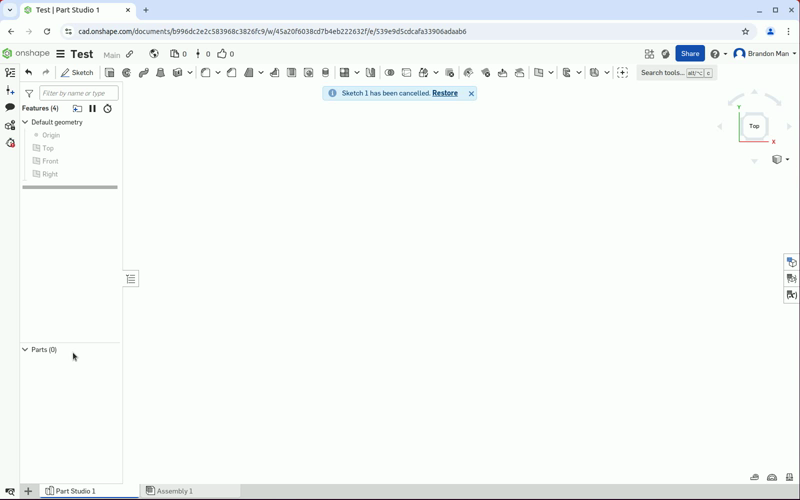
key(y)
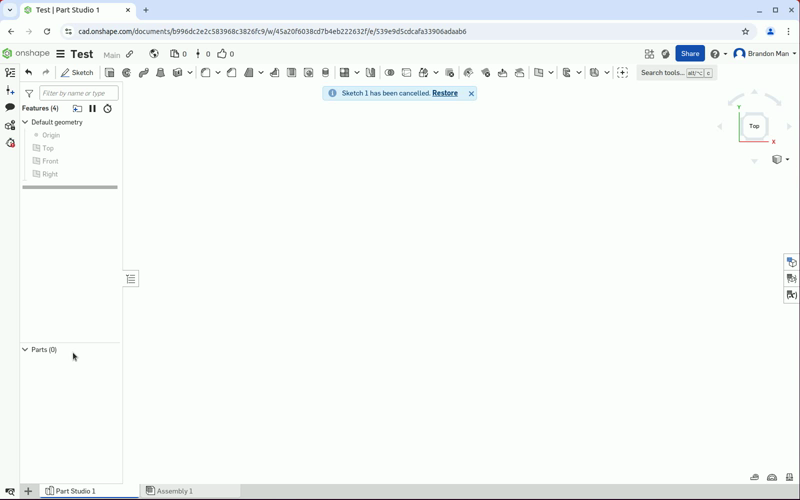
key(shift+p)
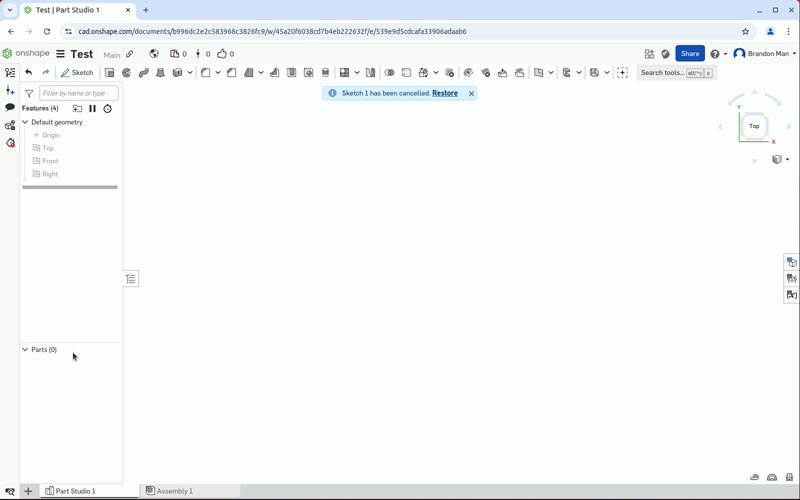
key(space)
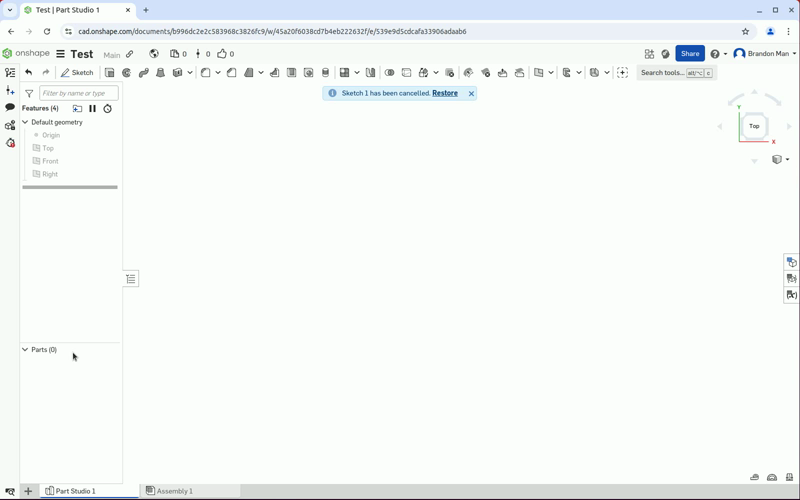
key_down(shift)
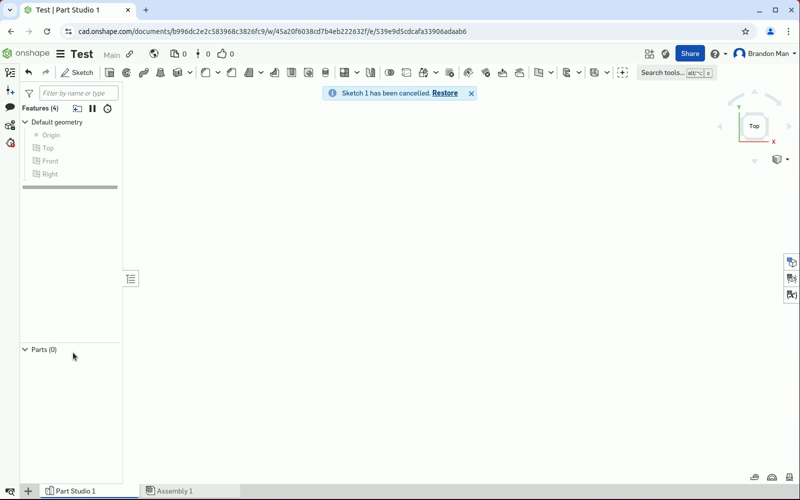
key(up)
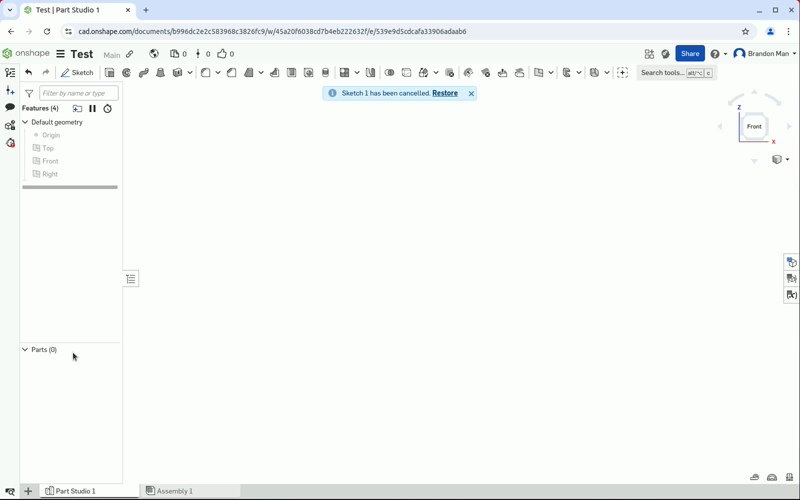
key_up(shift)
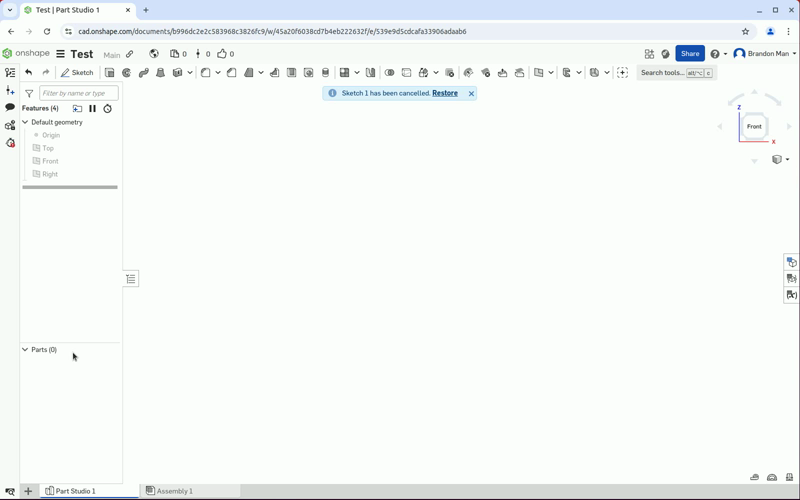
key(space)
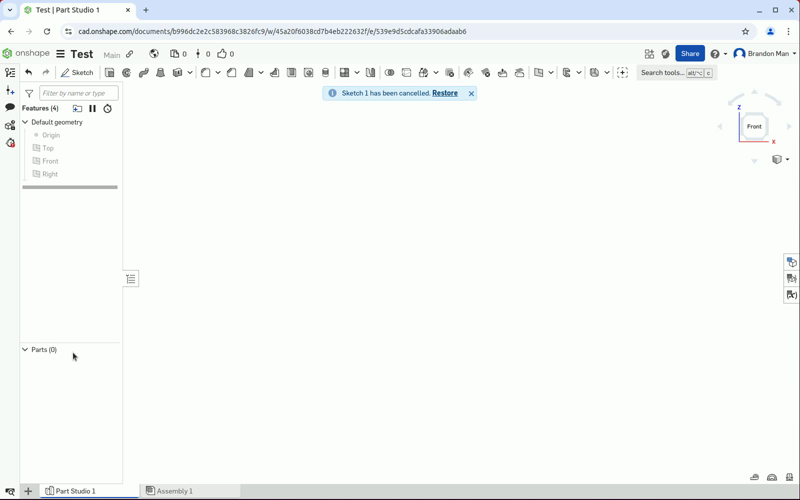
key_down(shift)
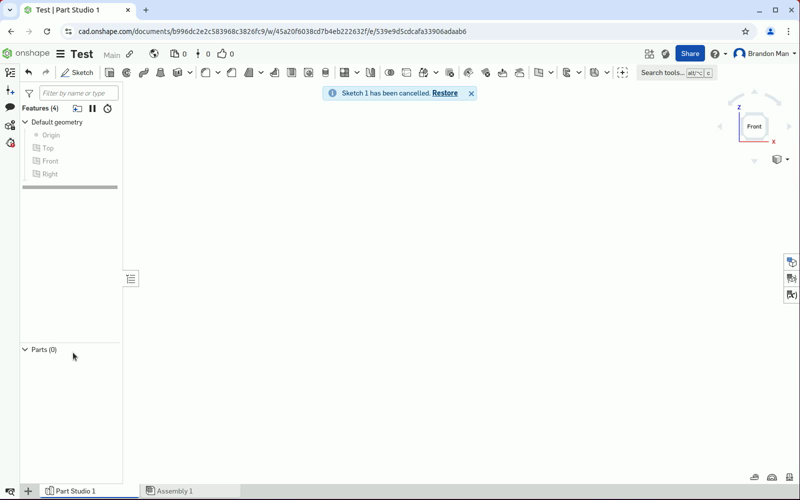
key(left)
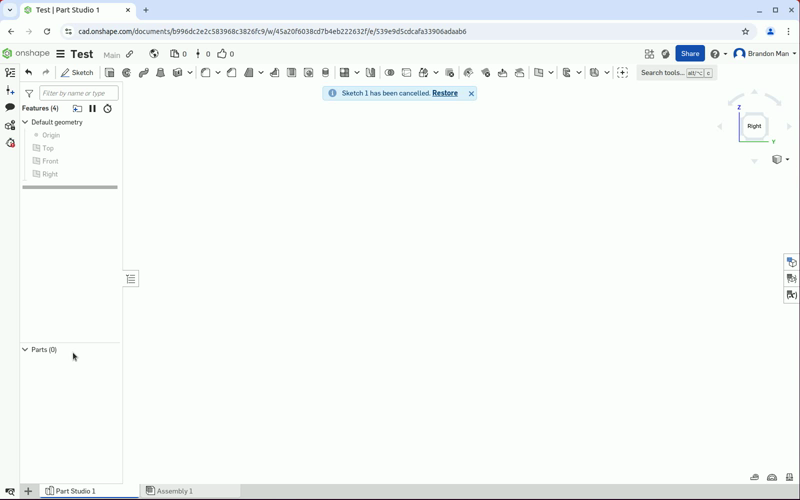
key_up(shift)
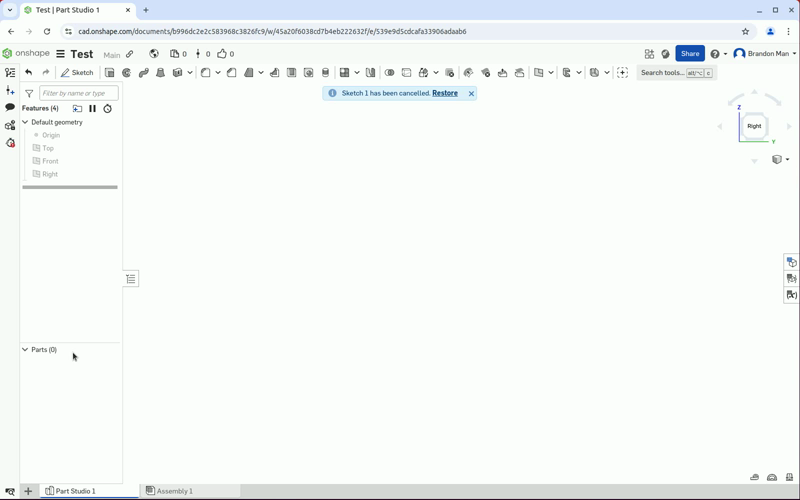
mouse_move(73, 352)
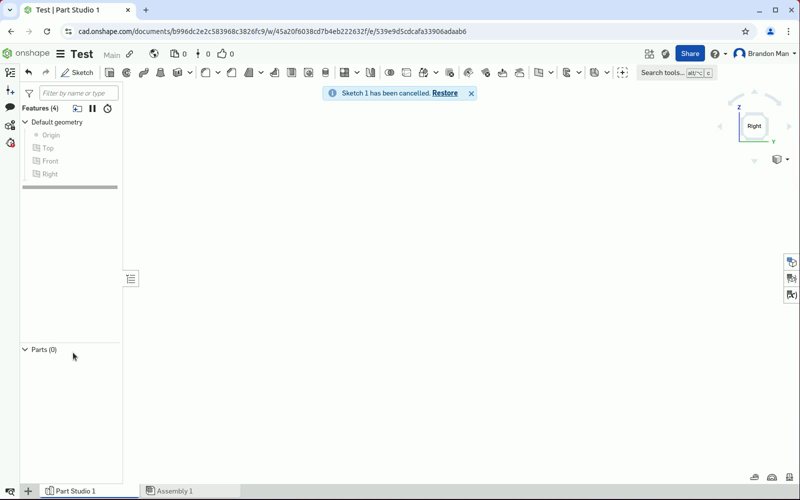
key(shift+y)
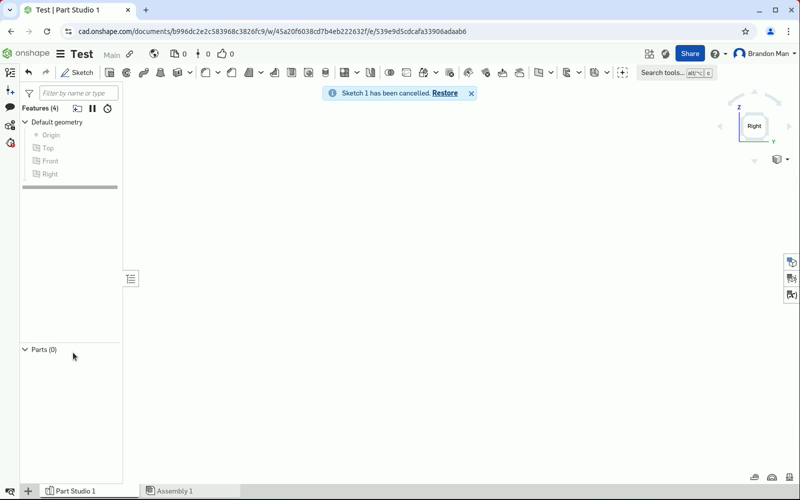
key(shift+s)
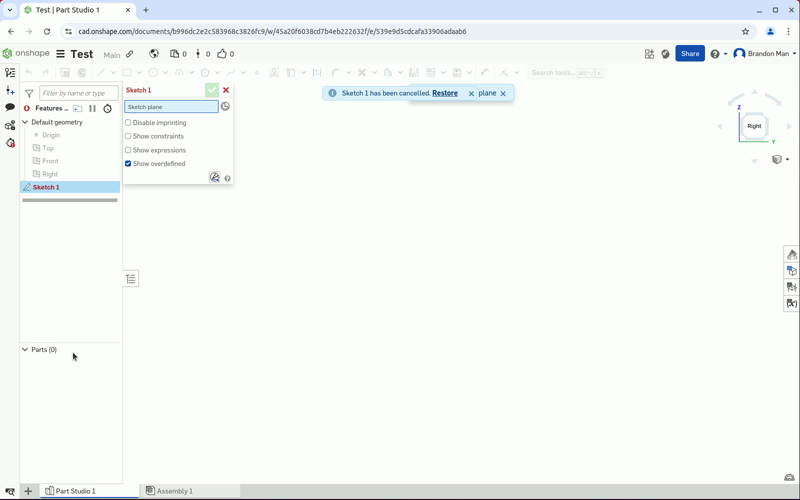
mouse_move(73, 176)
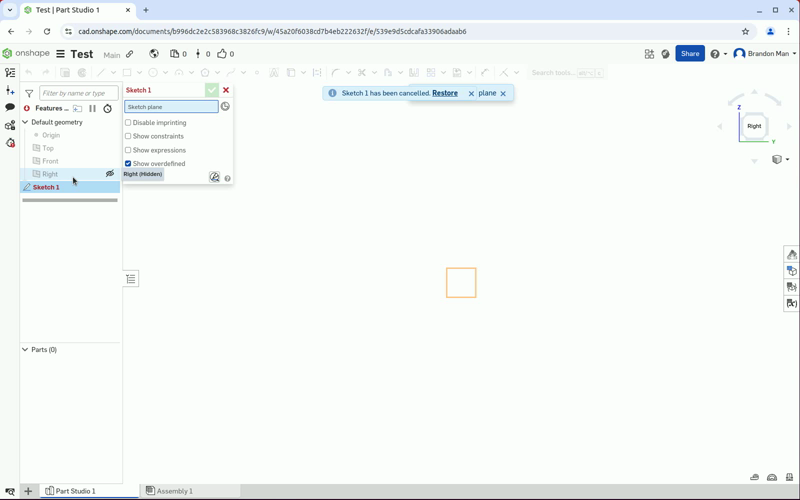
click(73, 176)
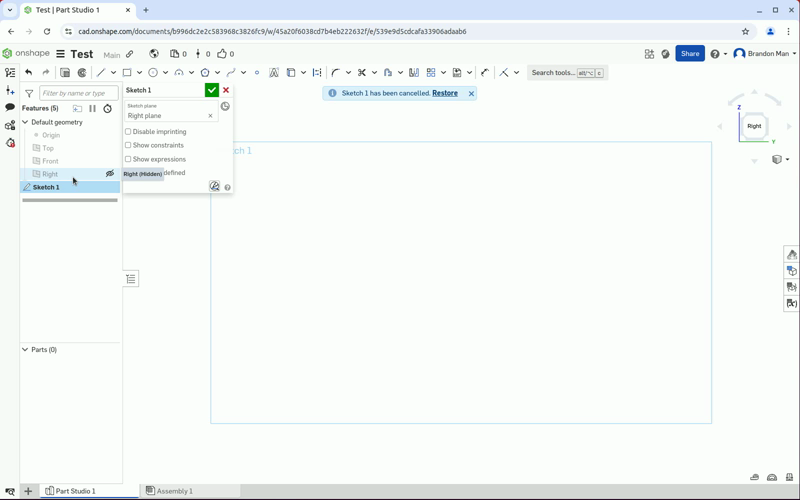
mouse_move(73, 352)
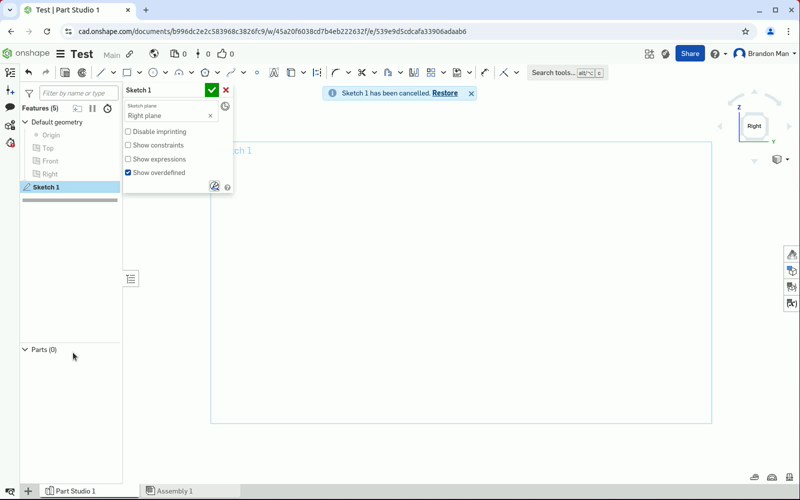
key(y)
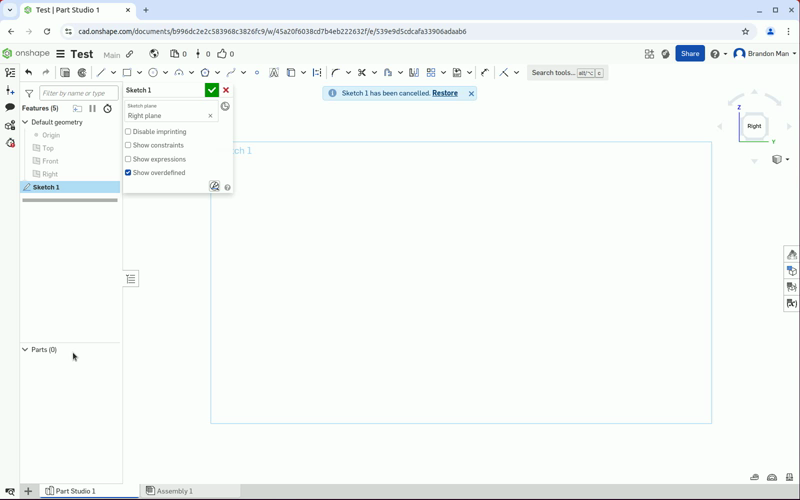
key(c)
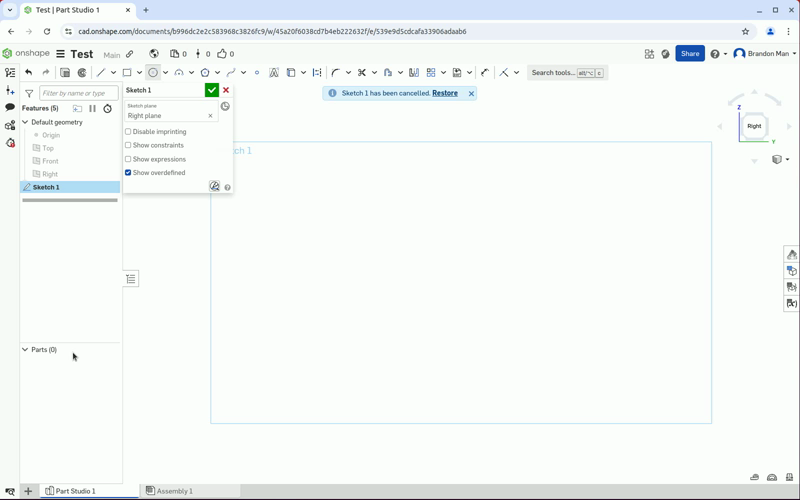
key_down(shift)
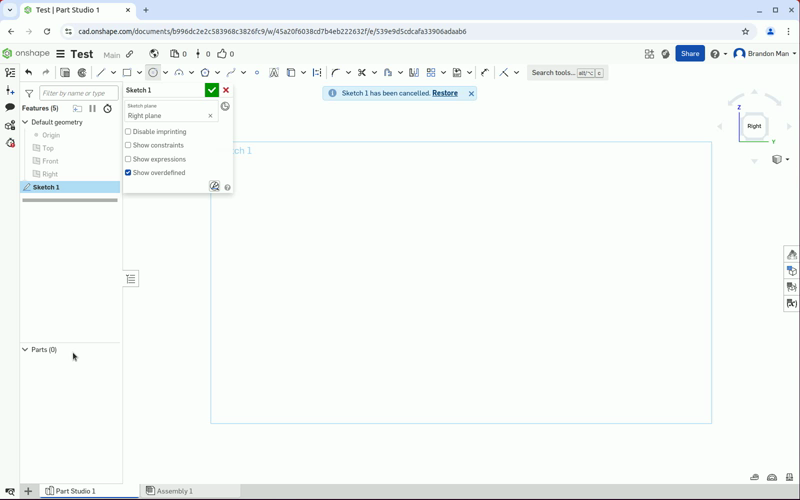
mouse_move(393, 236)
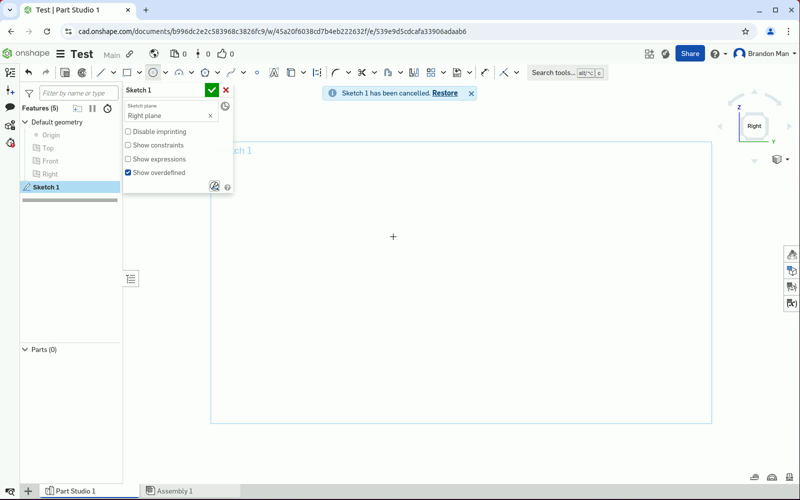
click(393, 236)
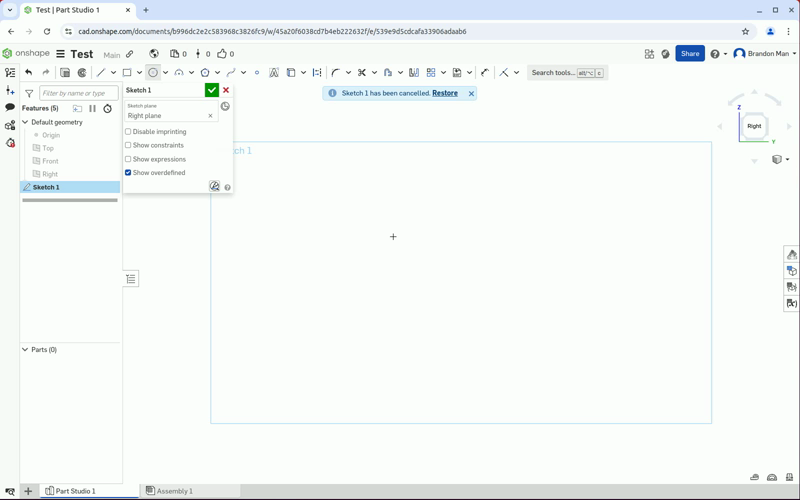
key_up(shift)
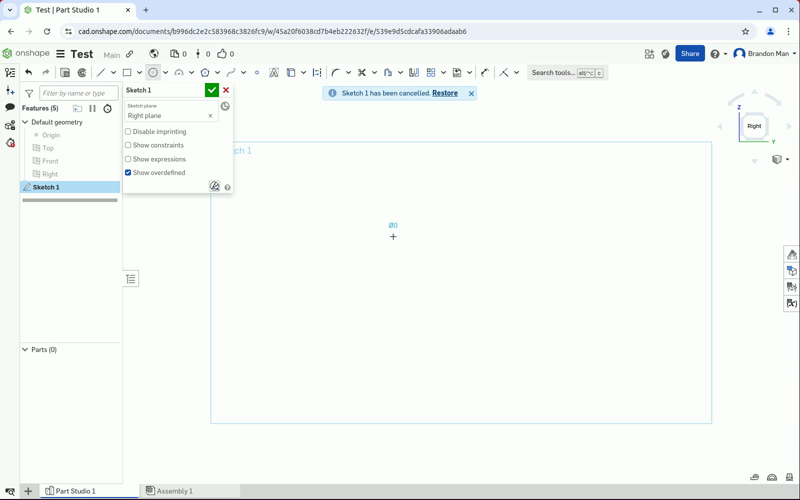
mouse_move(438, 236)
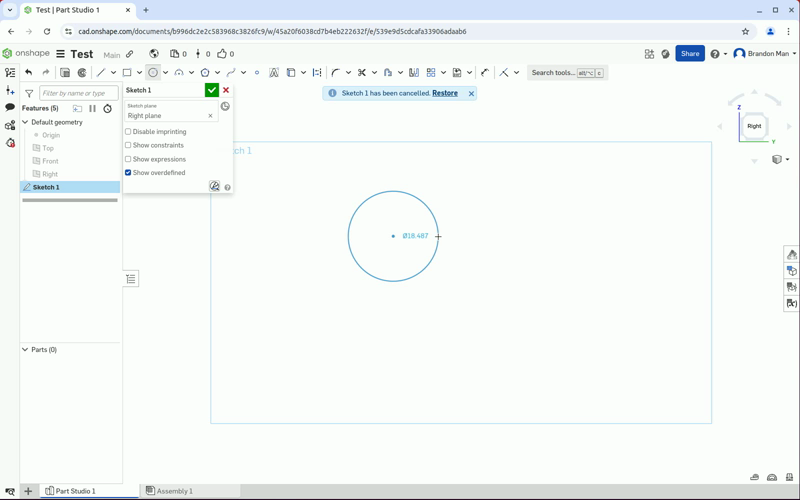
click(438, 236)
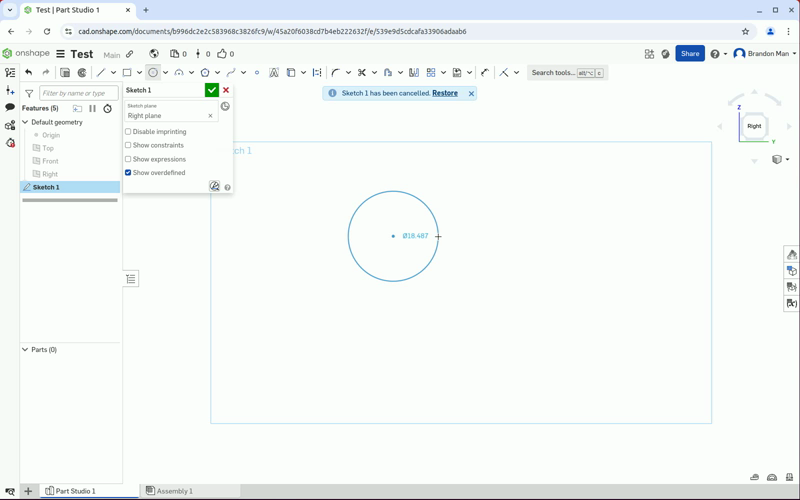
key(esc)
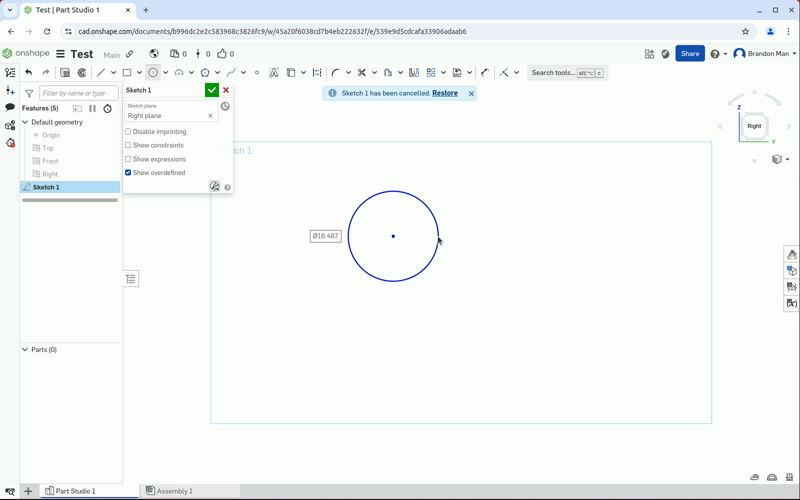
key(c)
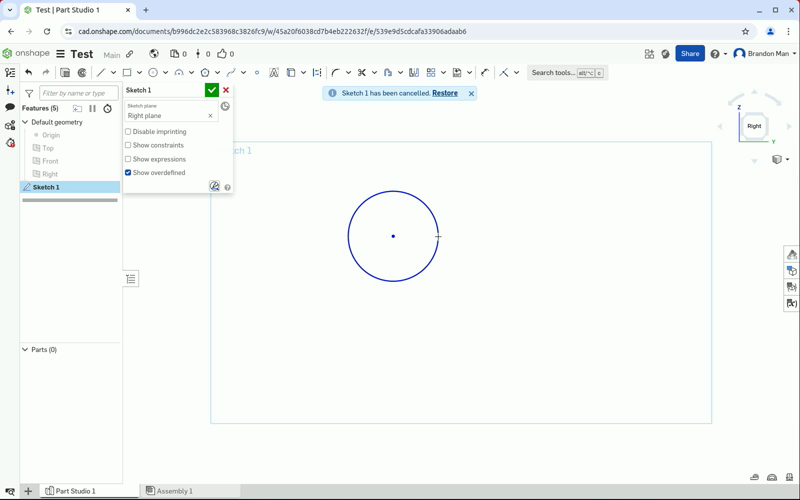
key_down(shift)
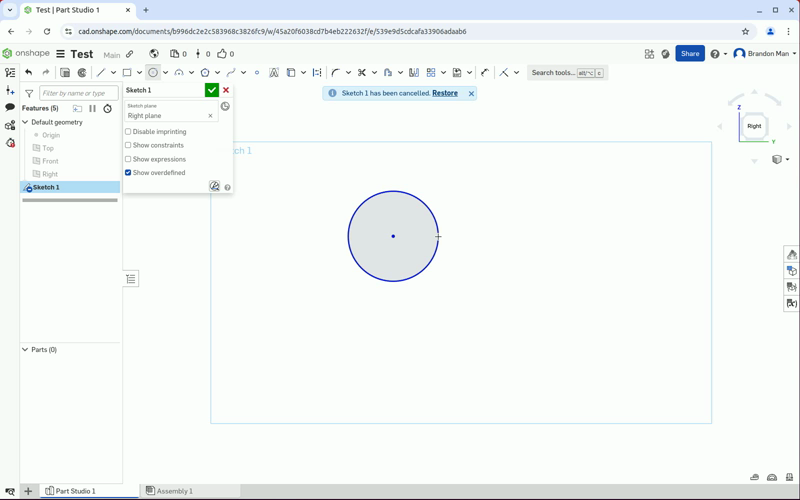
mouse_move(393, 236)
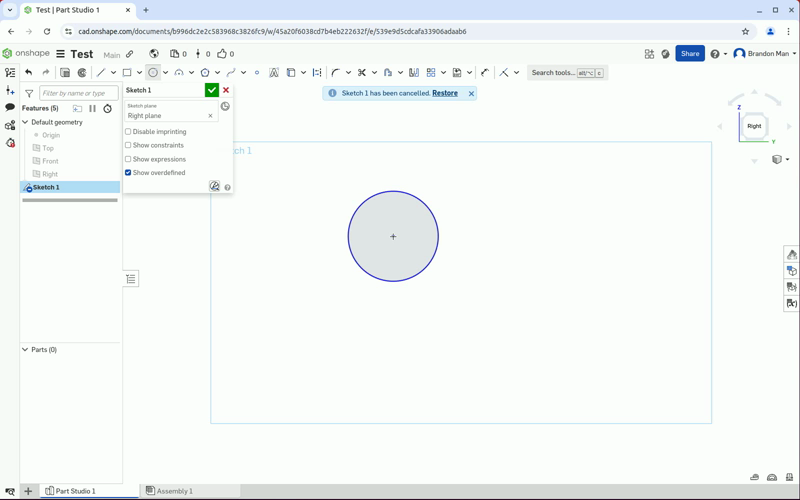
click(393, 236)
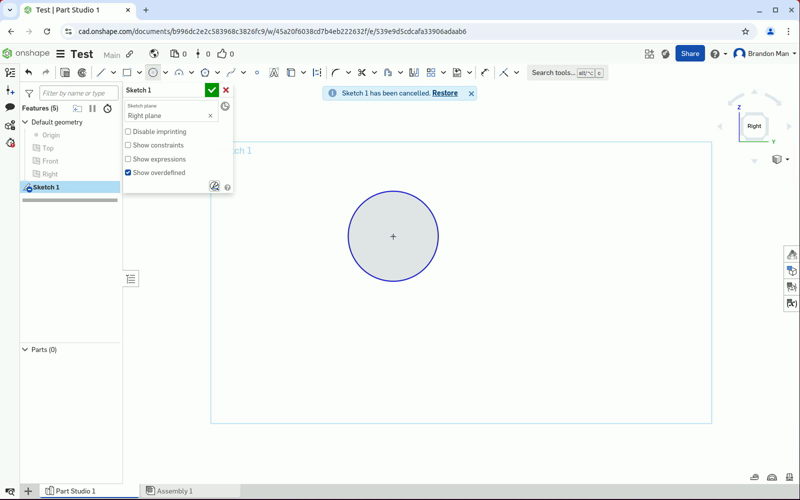
key_up(shift)
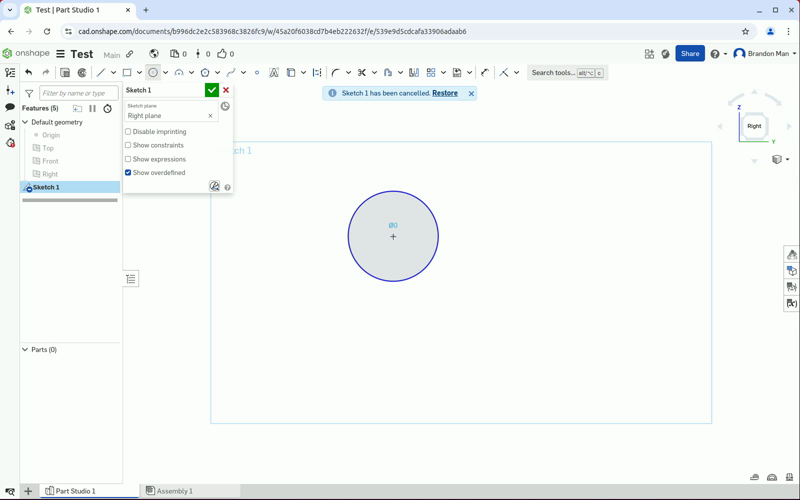
mouse_move(430, 236)
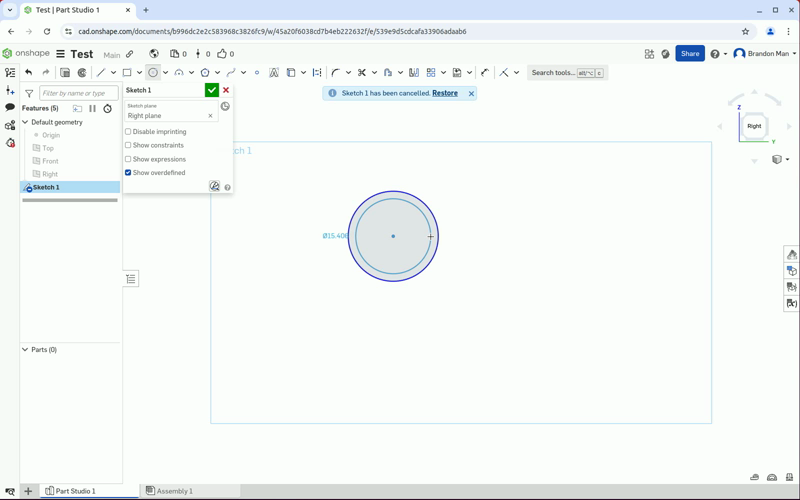
click(430, 236)
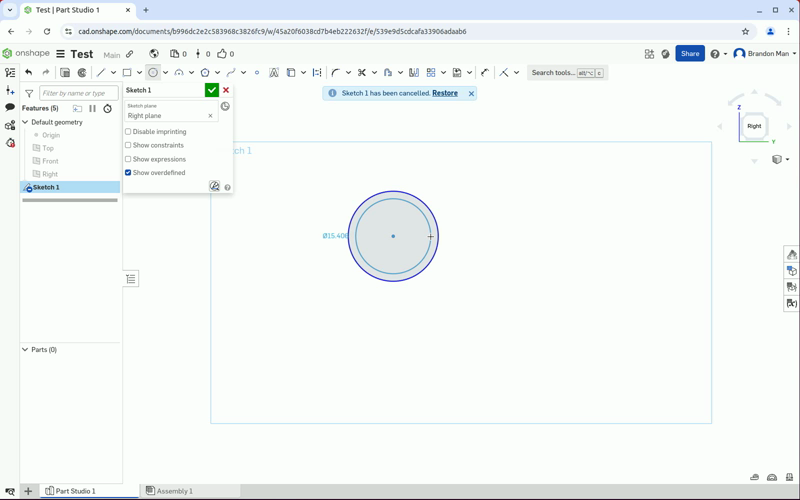
key(esc)
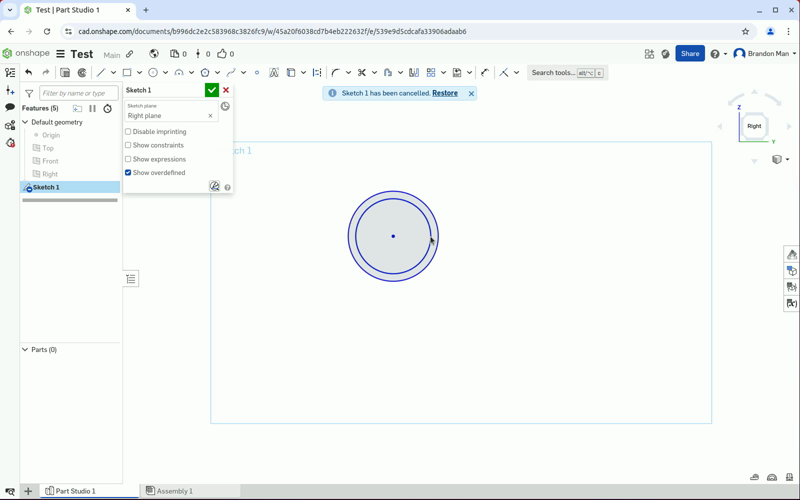
mouse_move(424, 209)
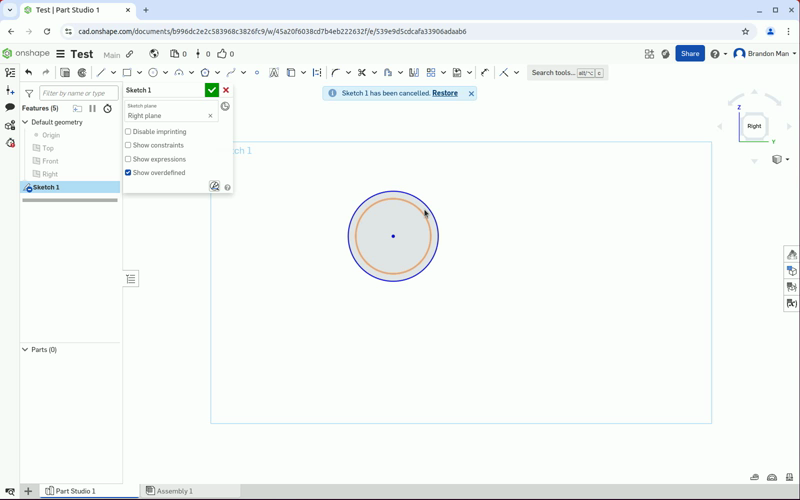
click(424, 209)
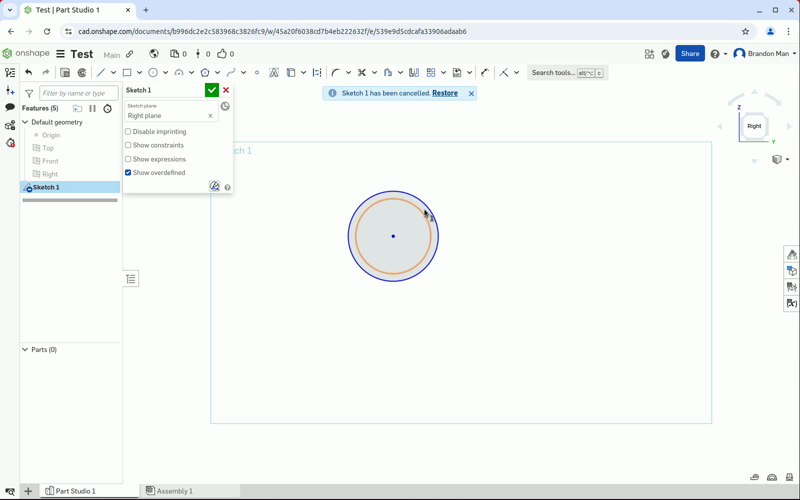
mouse_move(73, 352)
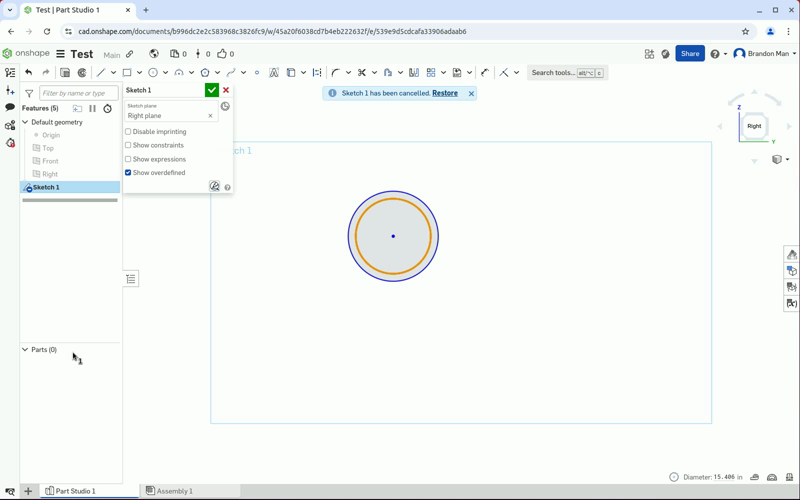
key(shift+y)
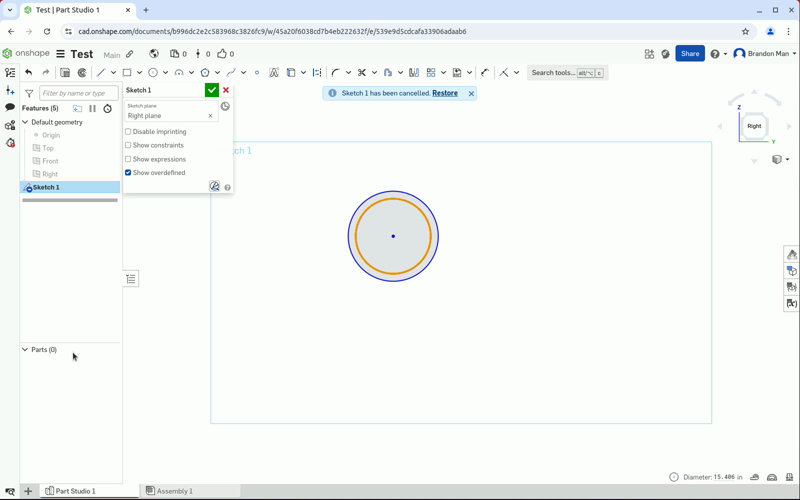
key(shift+e)
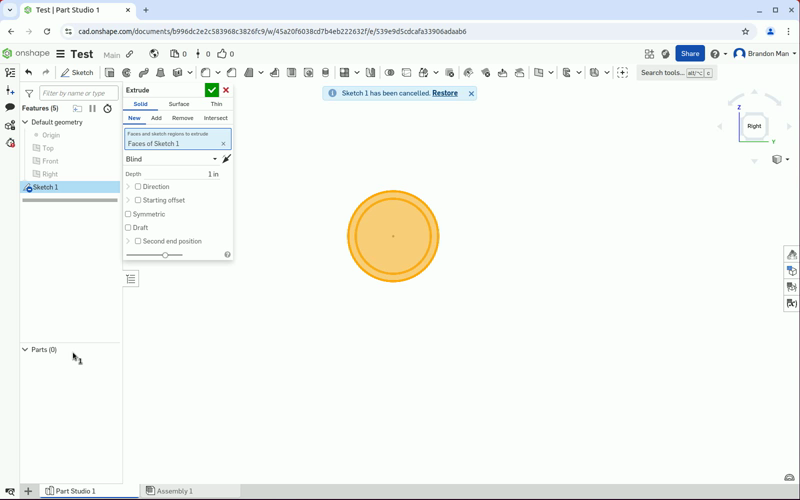
mouse_move(143, 106)
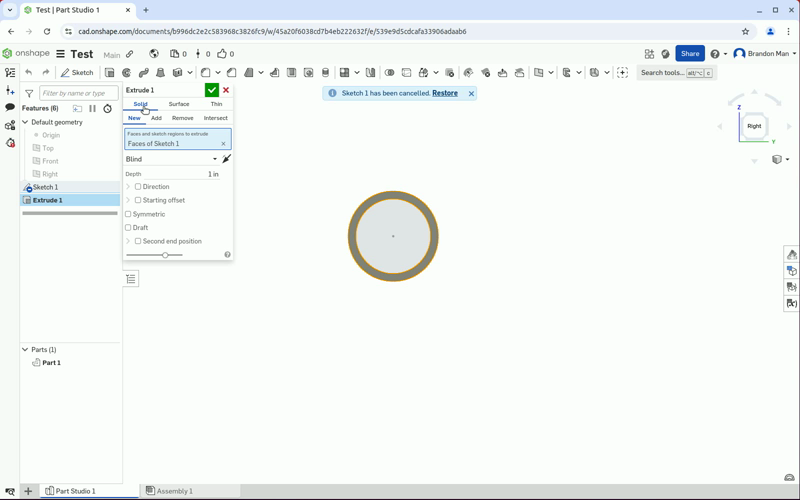
click(143, 106)
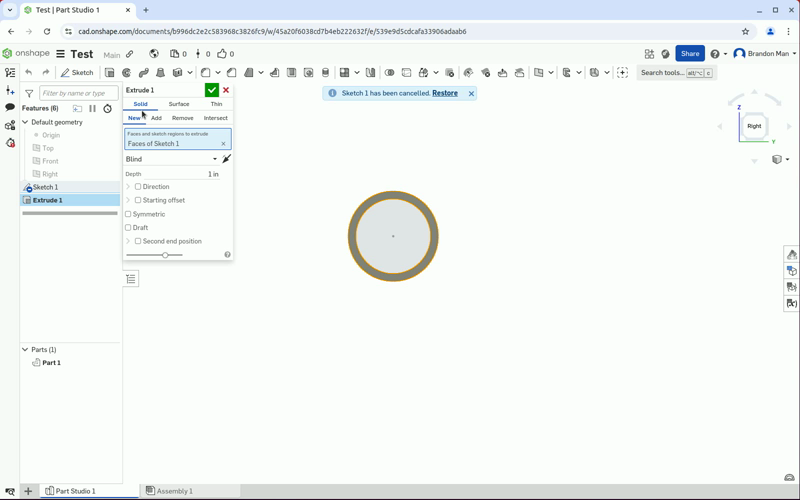
mouse_move(137, 120)
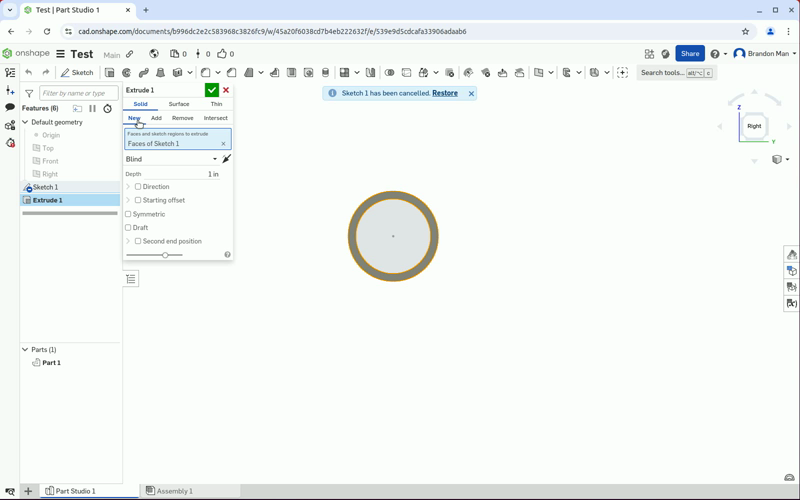
click(137, 120)
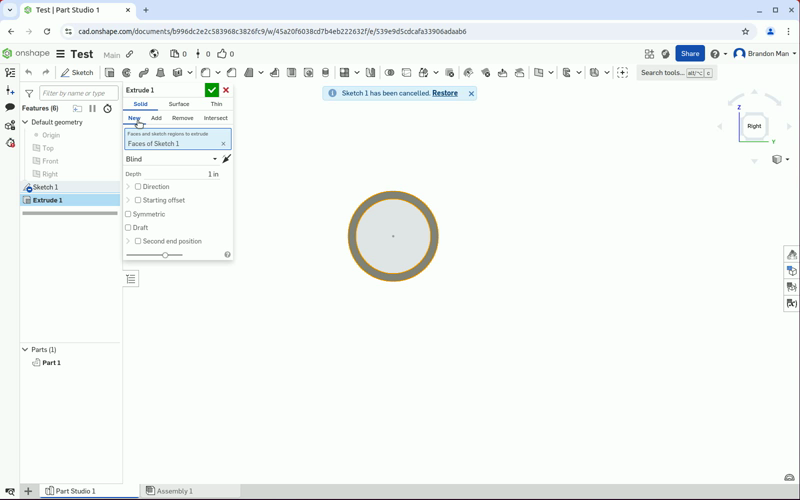
key(tab, 4)
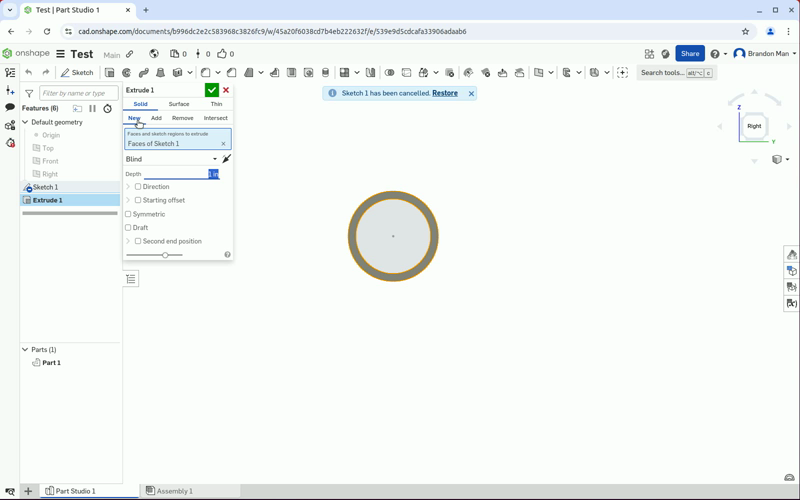
text(1.926)
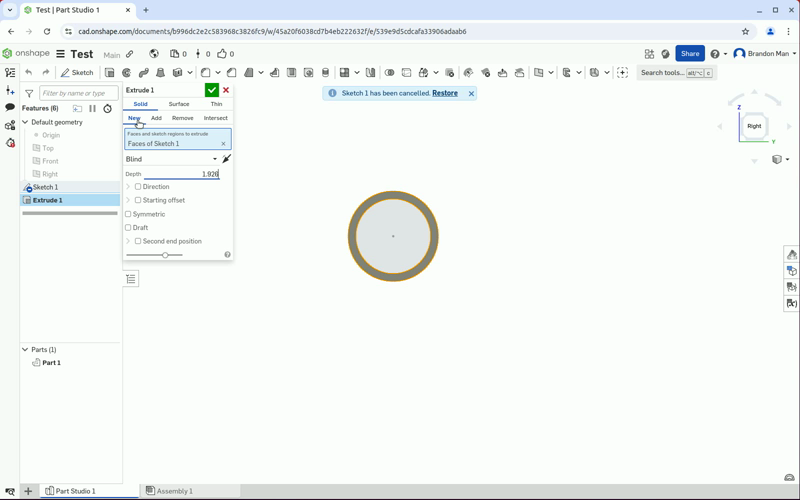
key(enter)
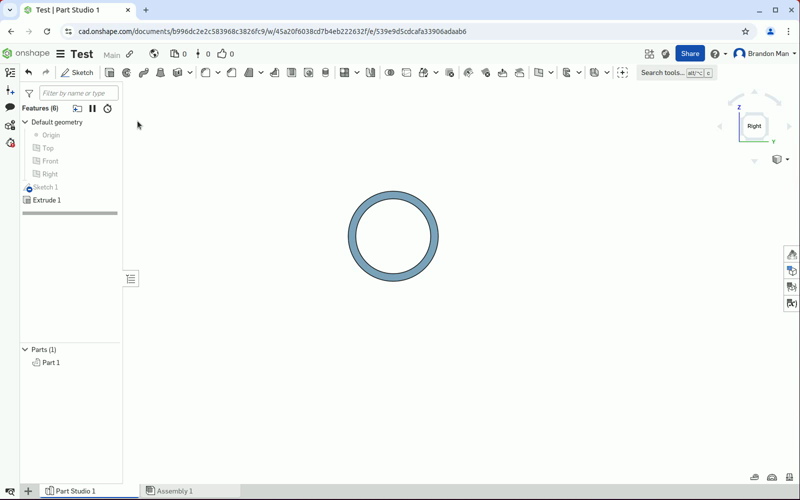
key(shift+h)
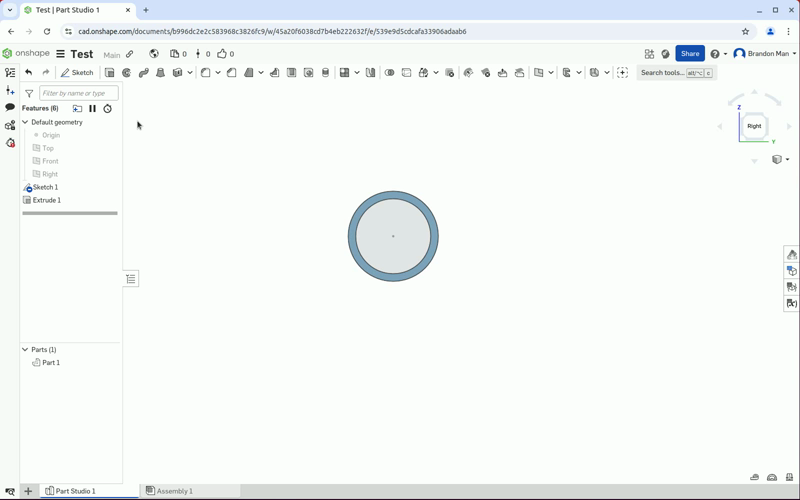
key(shift+h)
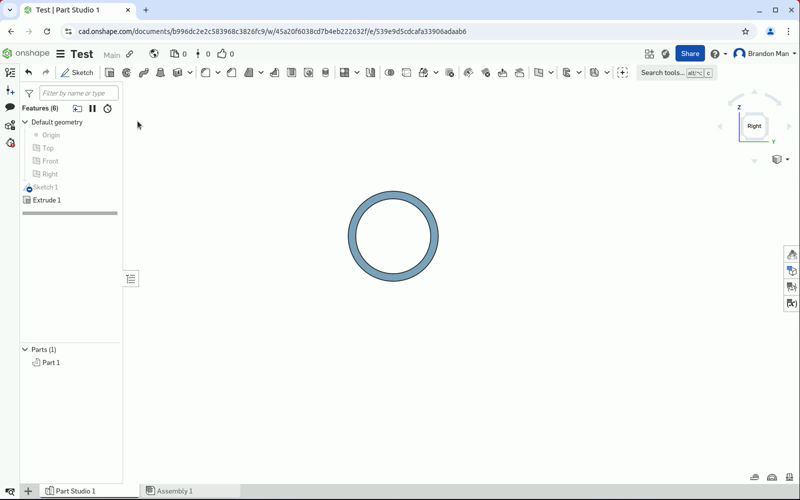
mouse_move(73, 189)
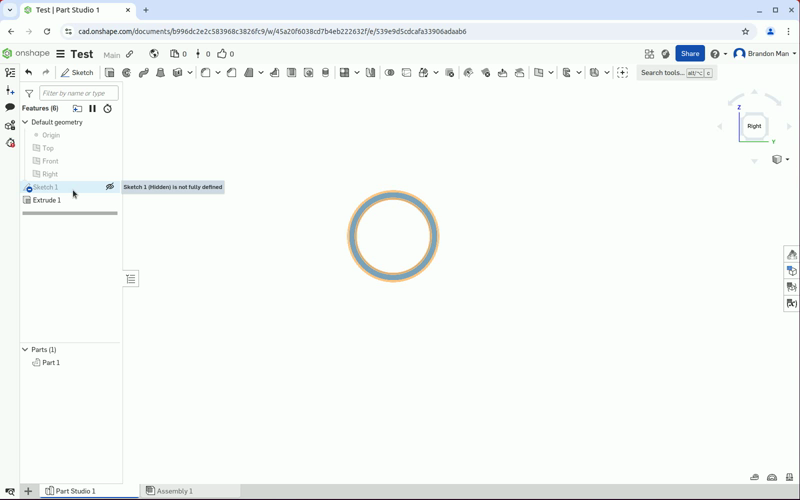
click(73, 189)
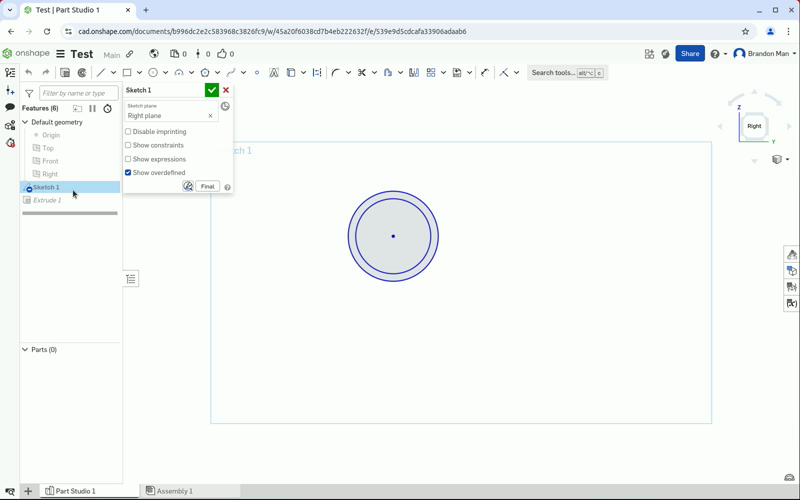
mouse_move(229, 92)
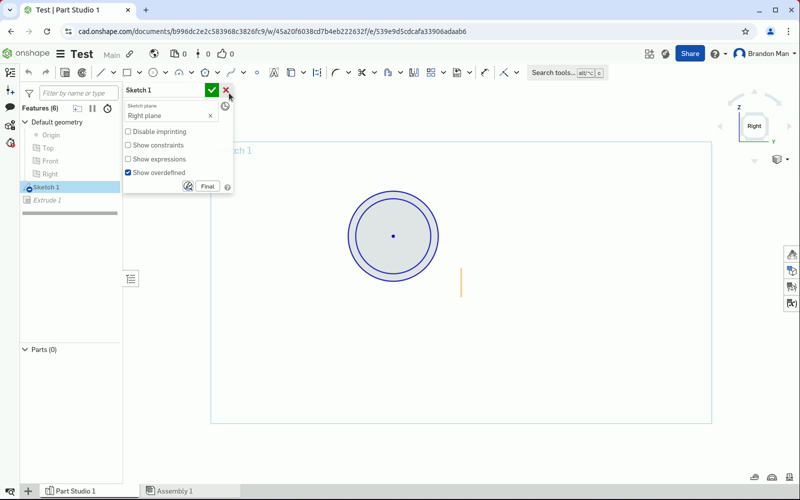
click(229, 92)
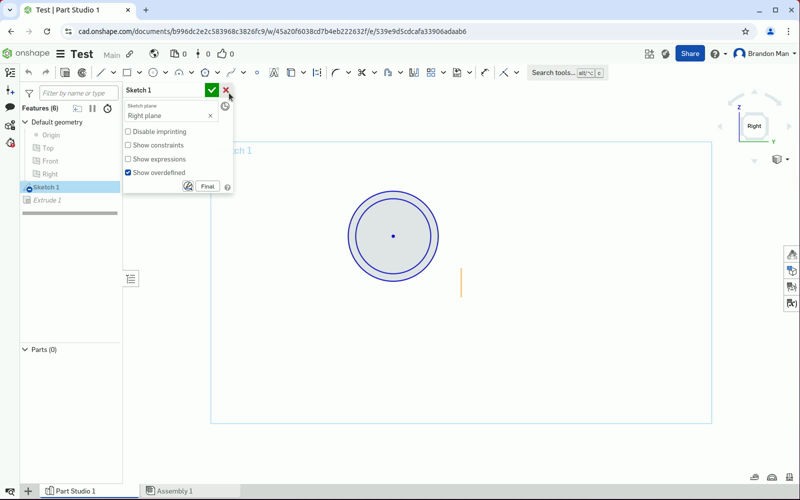
key(shift+s)
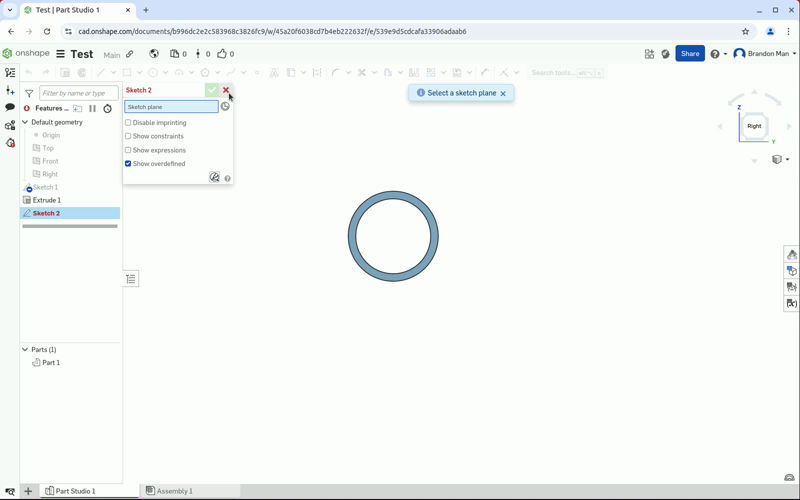
mouse_move(73, 176)
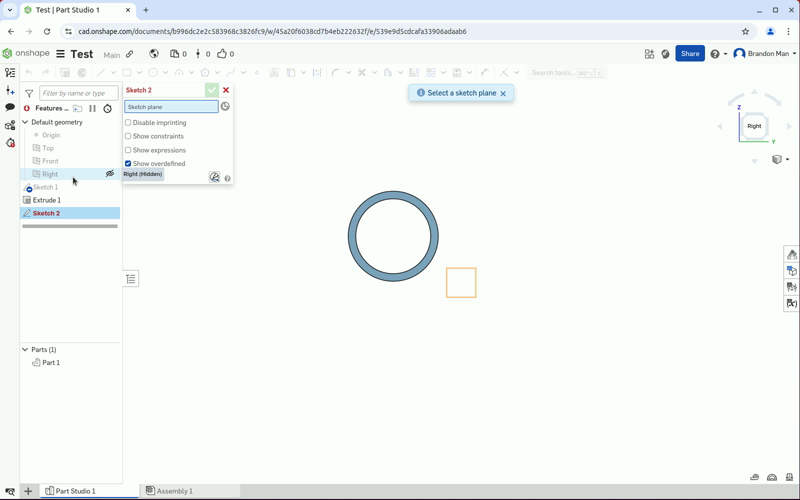
click(73, 176)
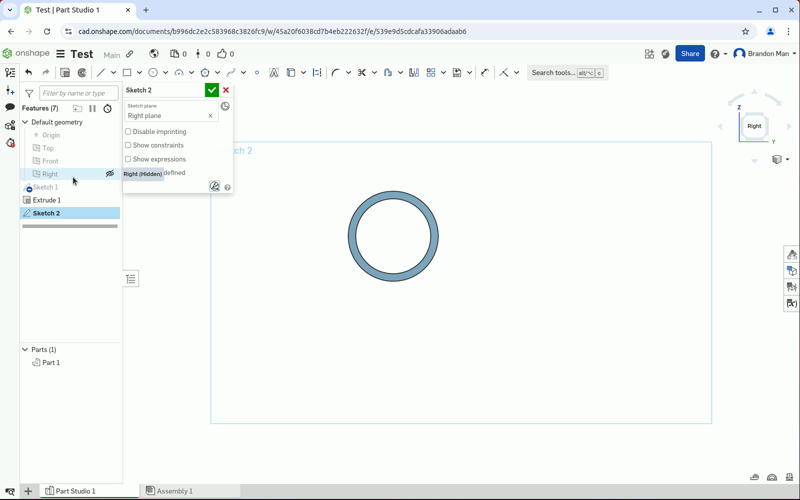
mouse_move(73, 352)
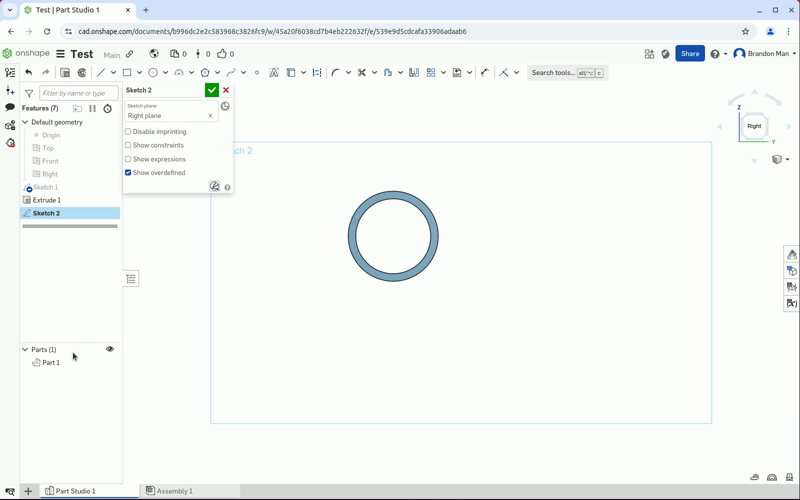
key(y)
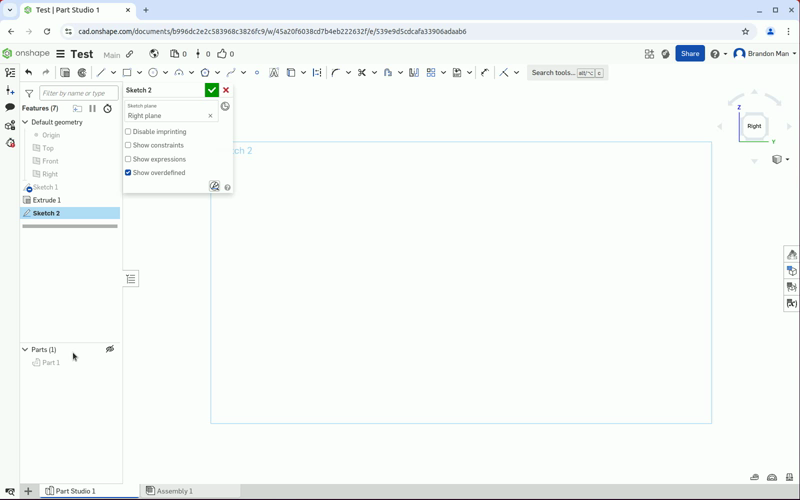
key(c)
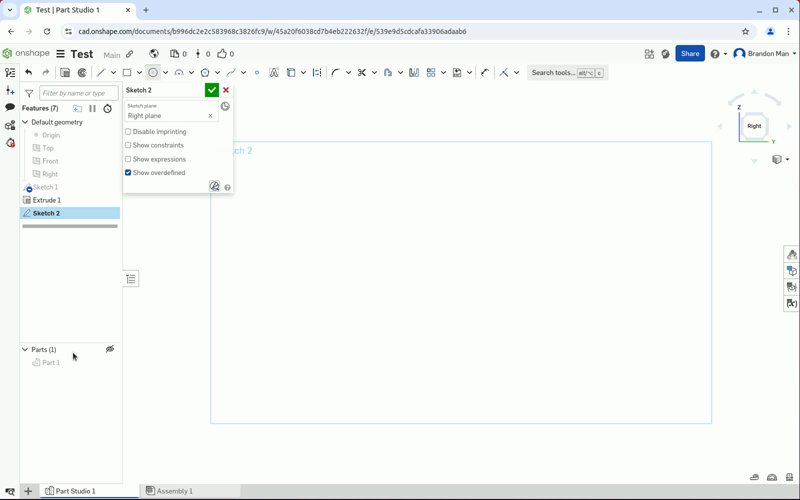
key_down(shift)
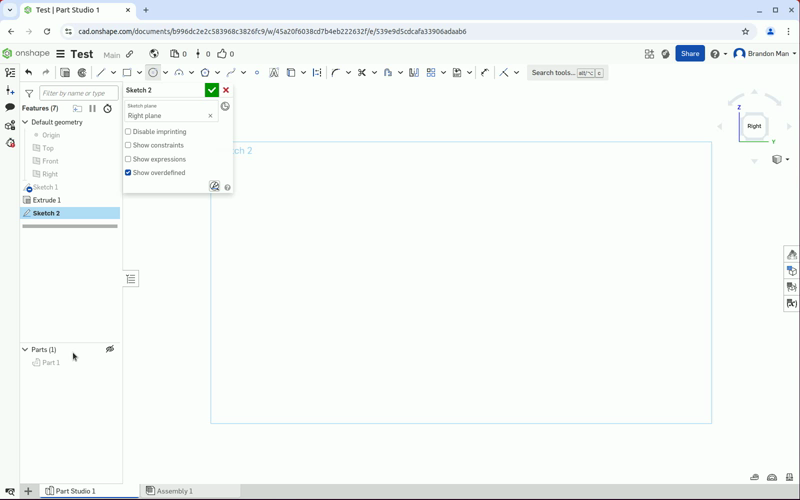
mouse_move(392, 236)
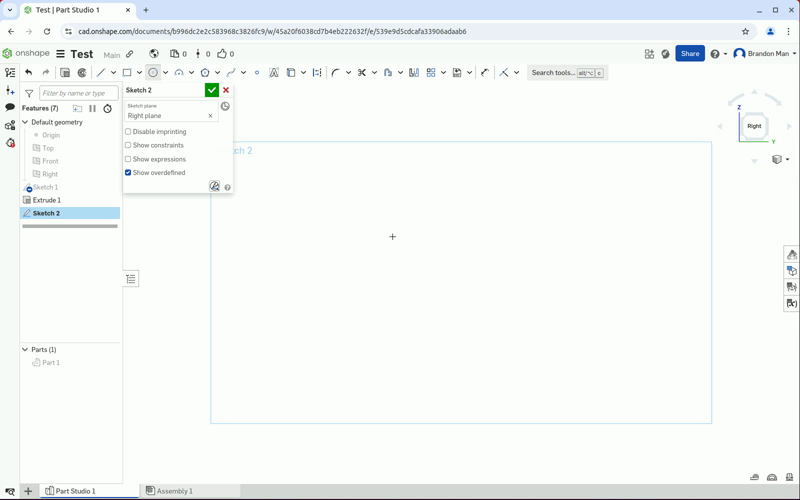
click(392, 236)
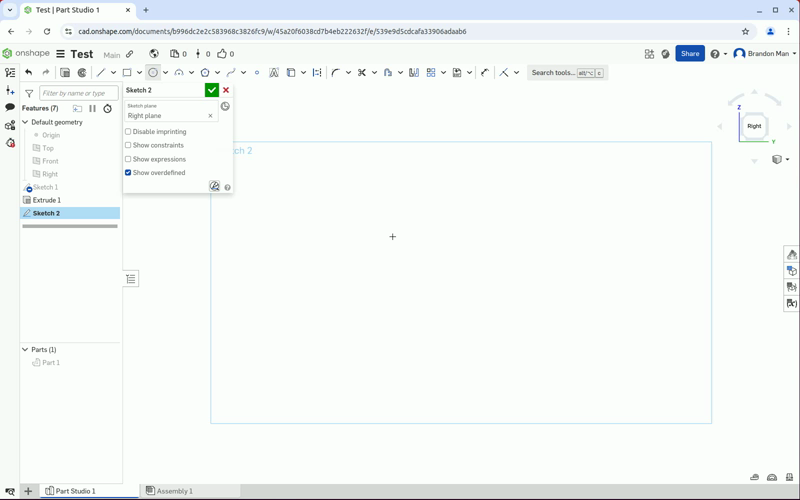
key_up(shift)
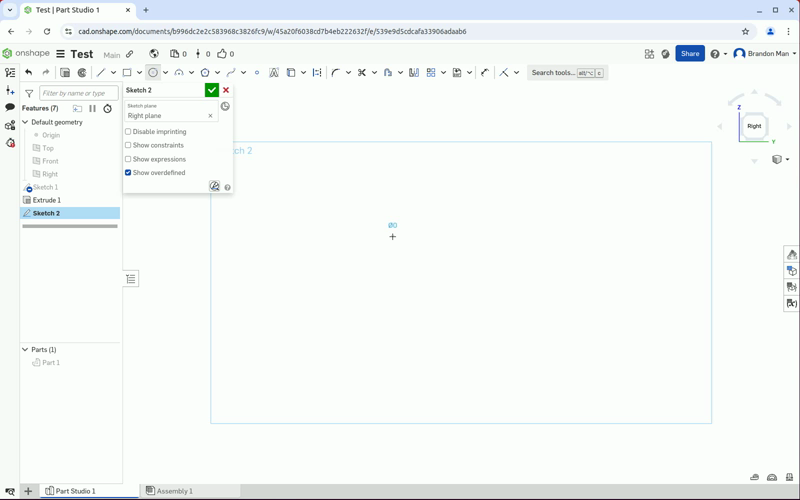
mouse_move(429, 236)
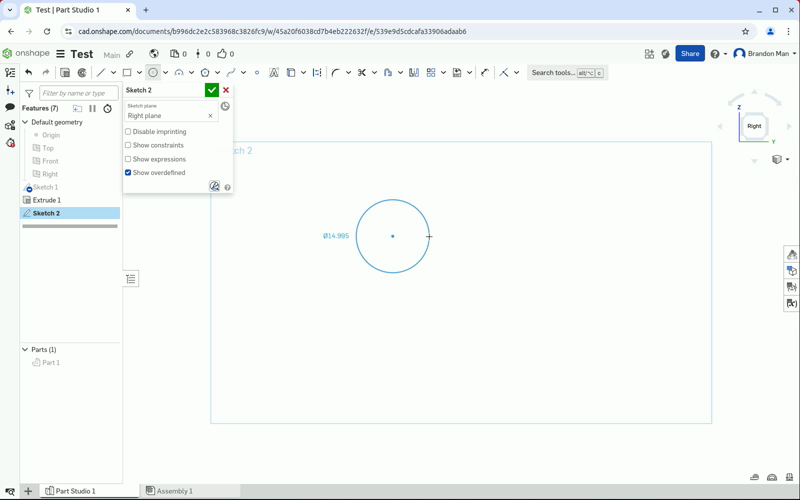
click(429, 236)
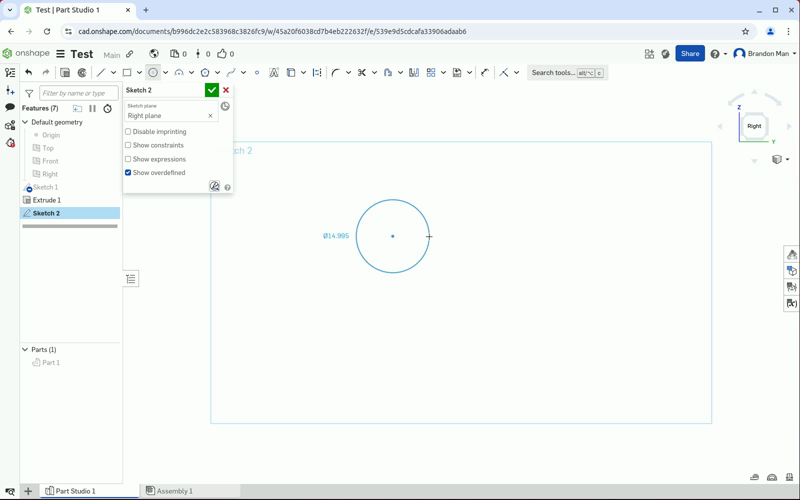
key(esc)
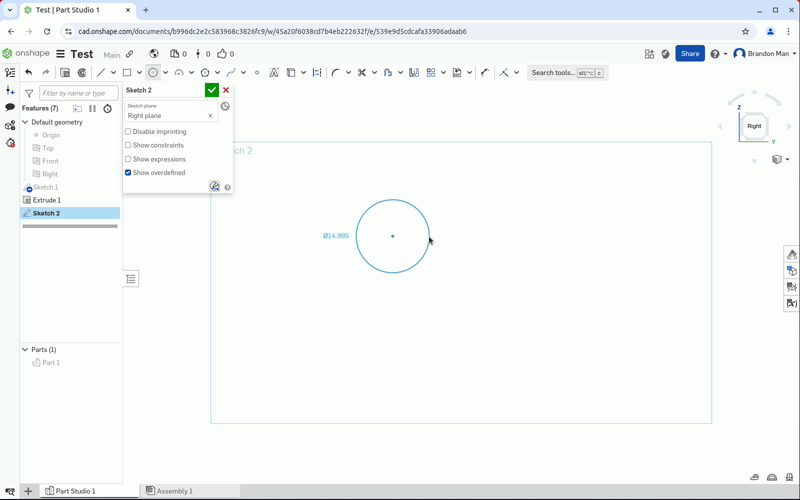
mouse_move(396, 266)
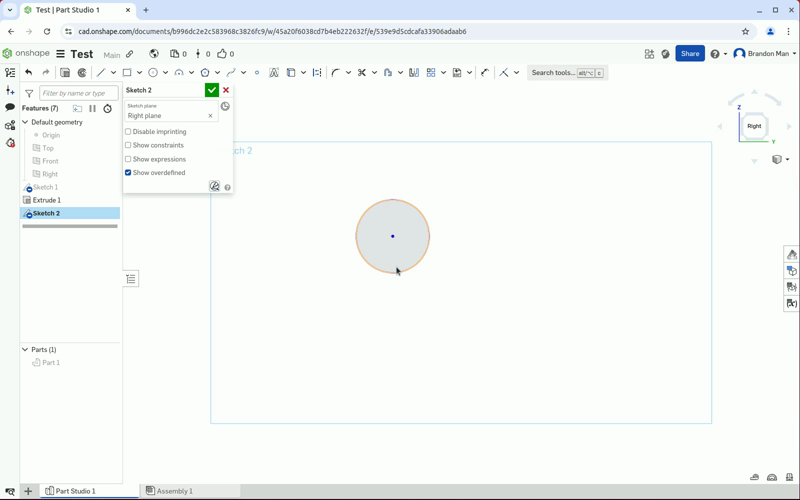
click(396, 266)
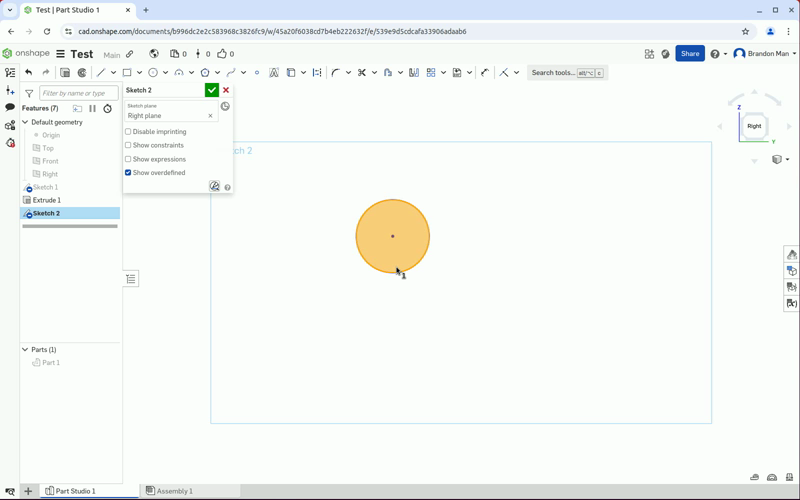
mouse_move(73, 352)
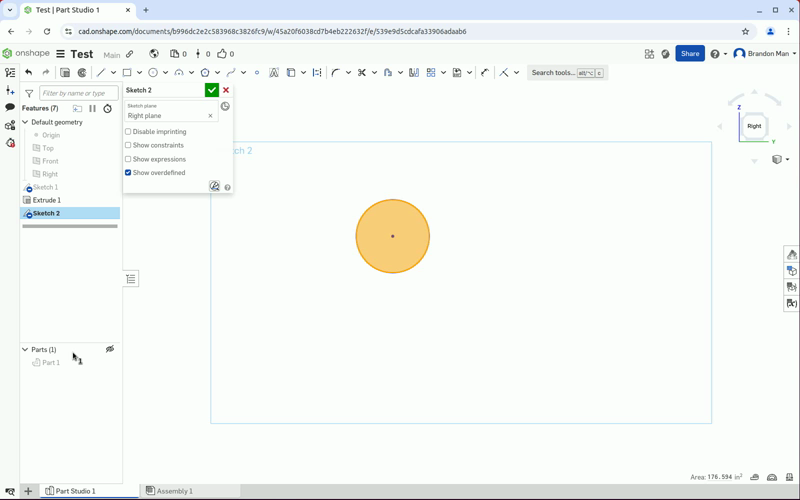
key(shift+y)
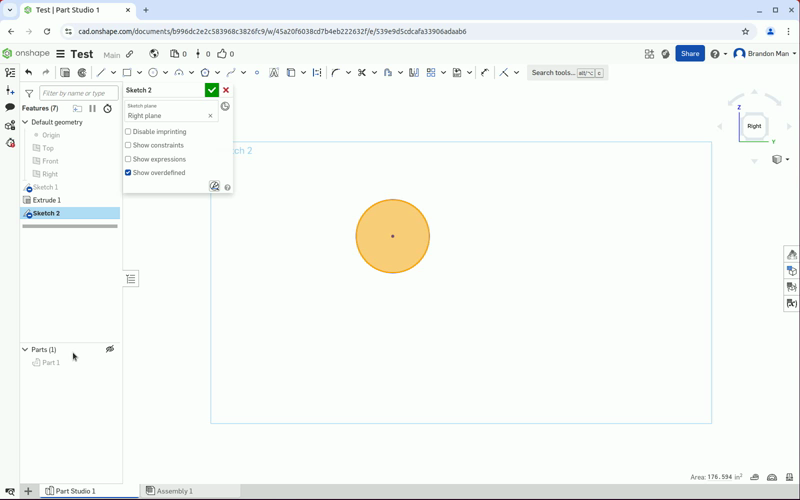
key(shift+e)
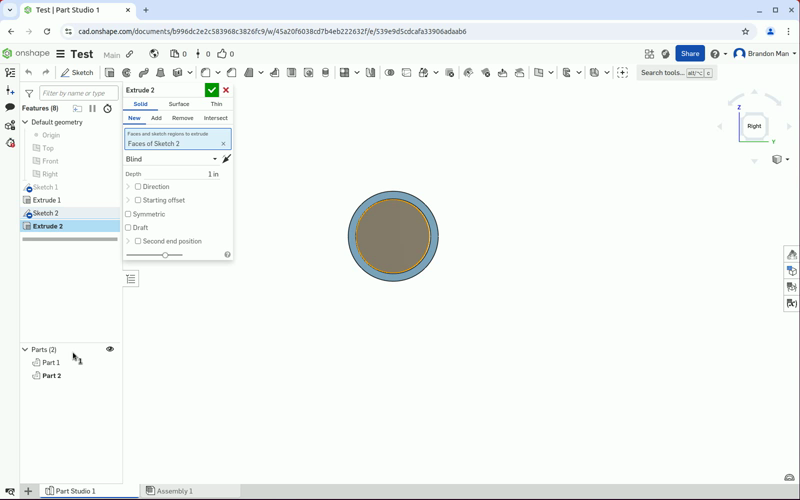
mouse_move(143, 106)
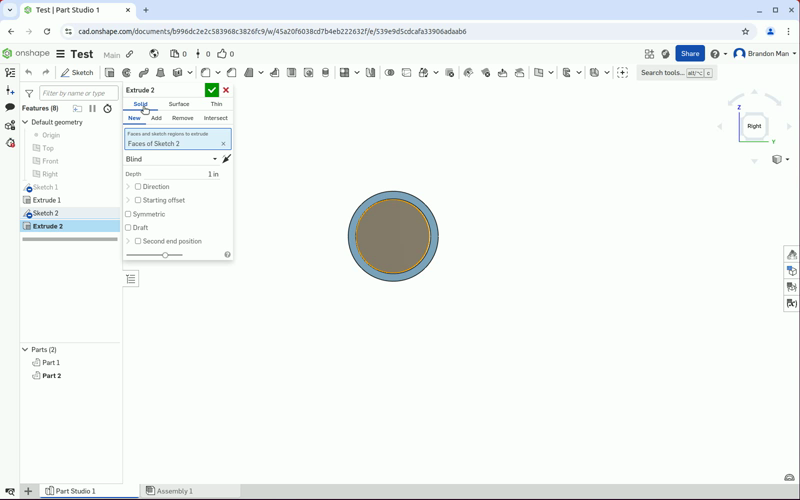
click(143, 106)
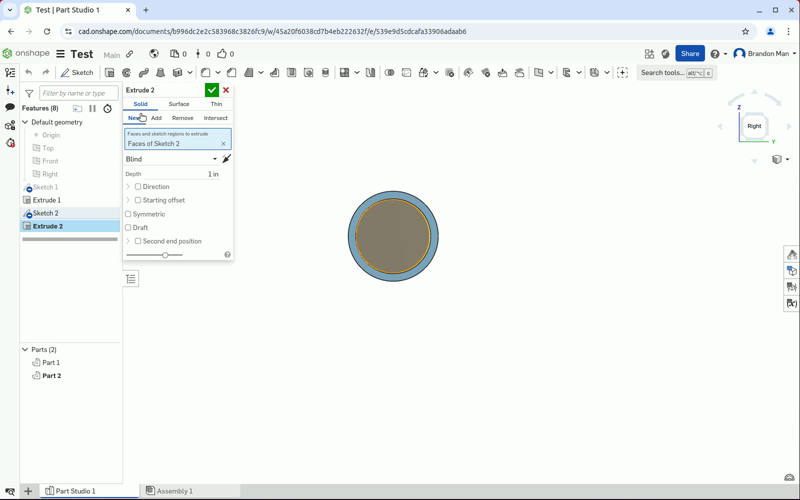
mouse_move(137, 120)
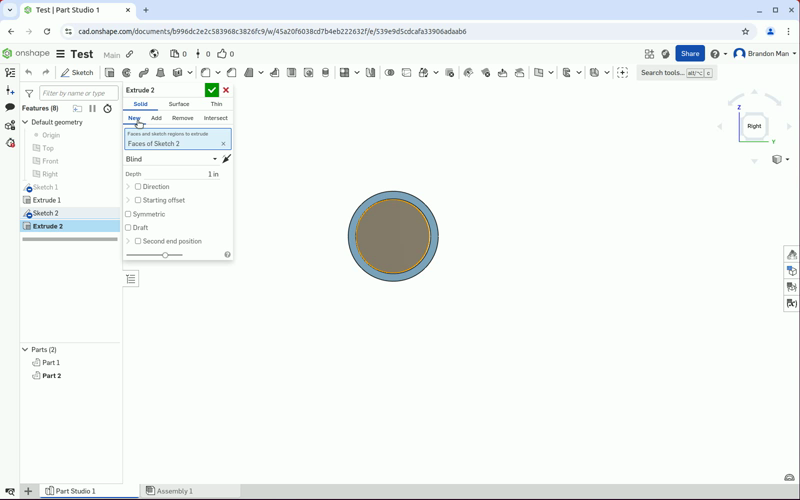
click(137, 120)
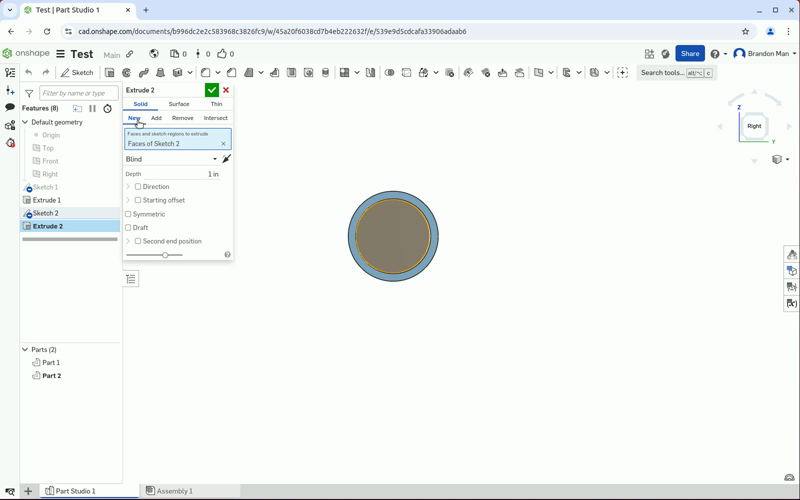
key(tab, 4)
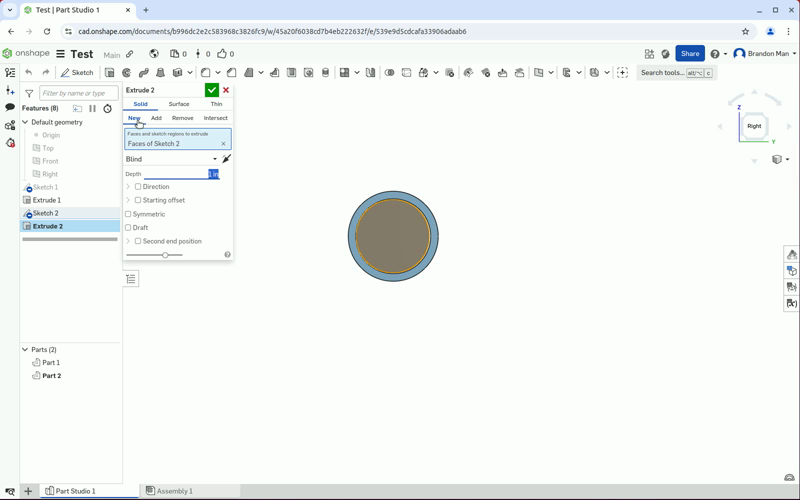
text(1.926)
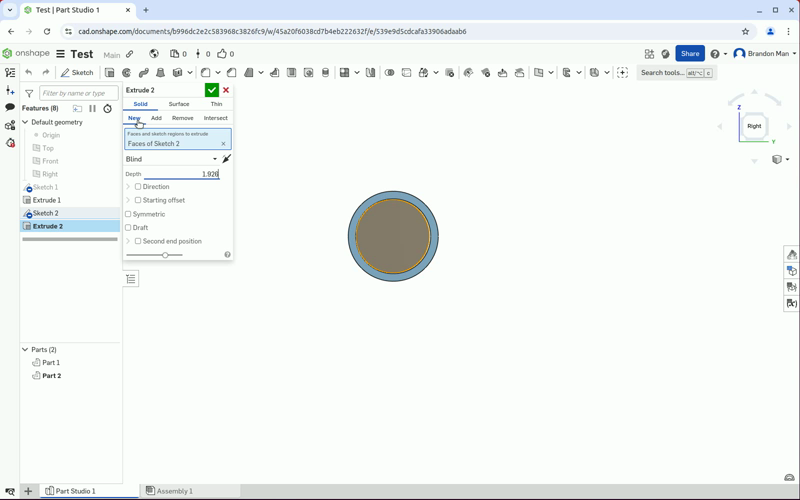
key(enter)
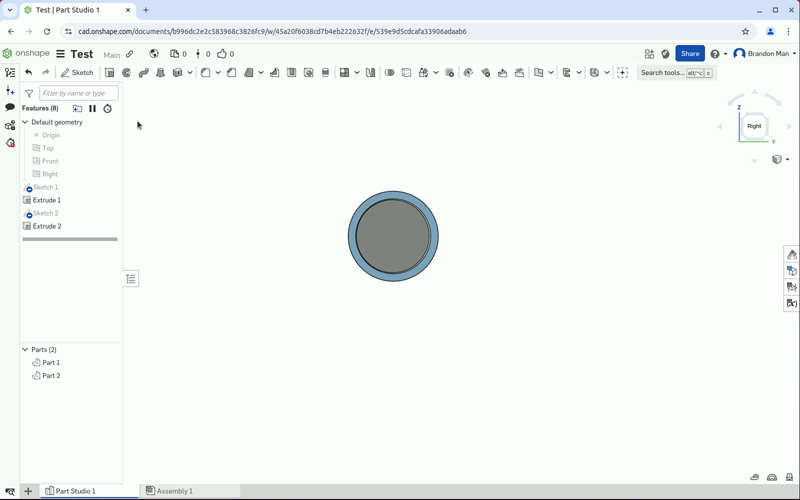
key(shift+h)
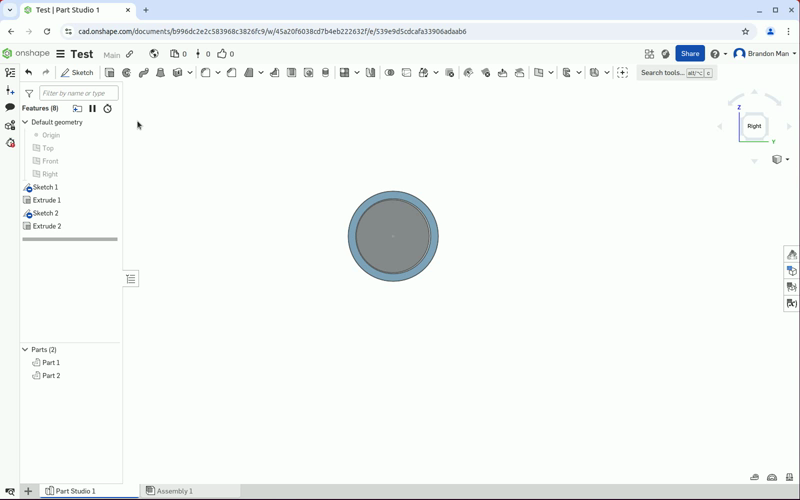
key(shift+h)
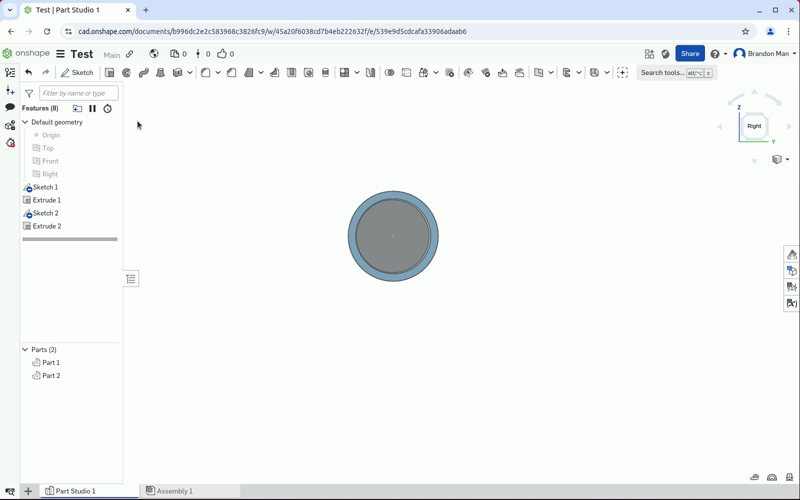
key(shift+7)
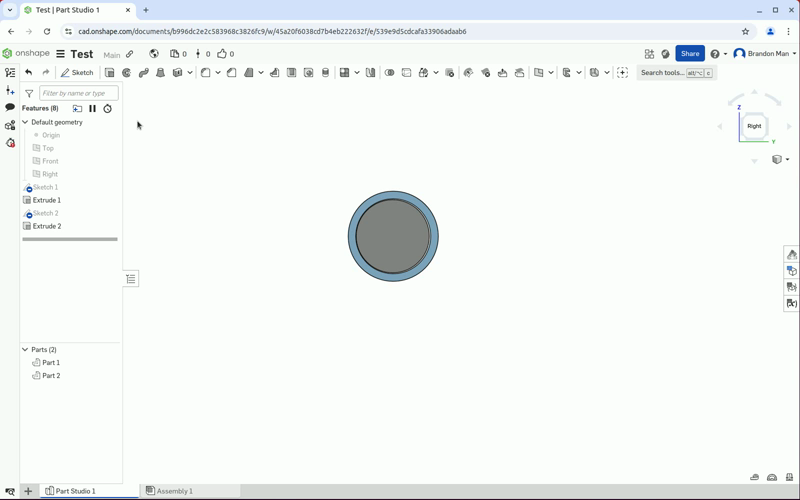
key(right, 2)
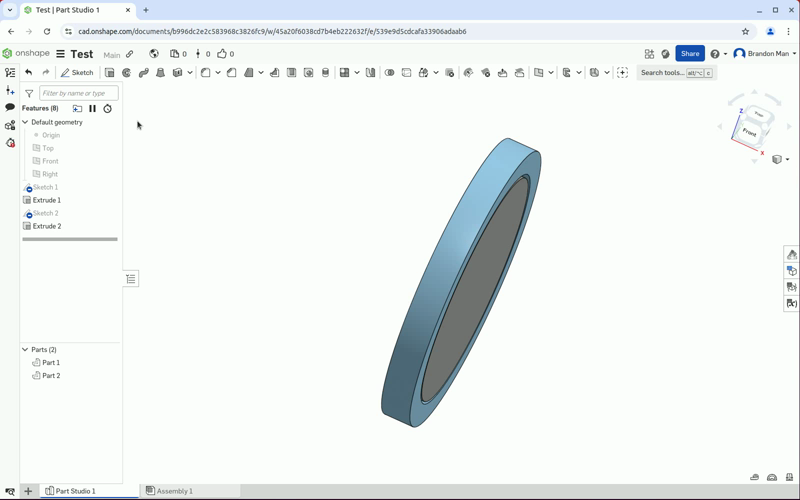
key(down, 2)
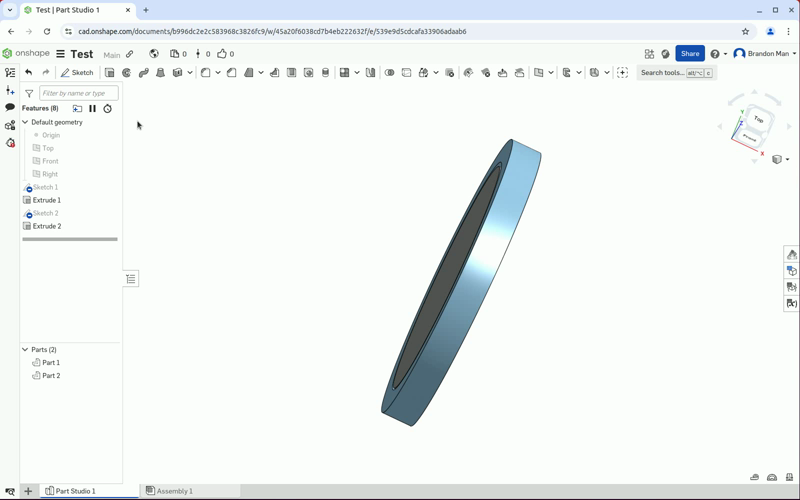
key(up, 2)
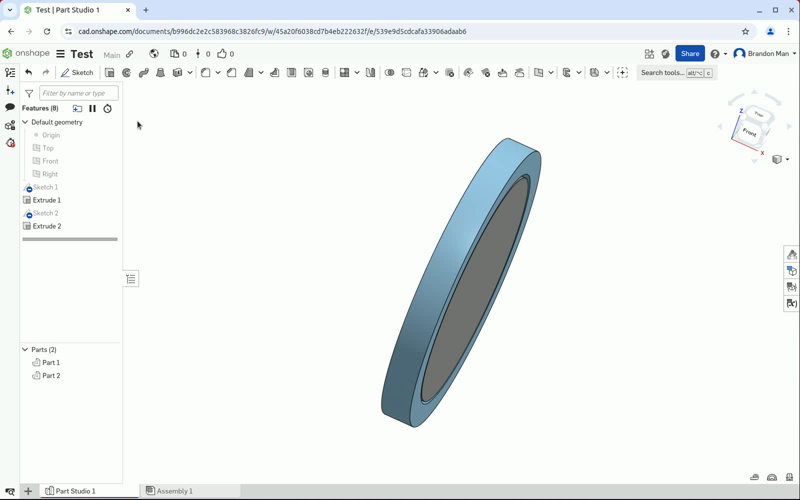
key(left, 2)
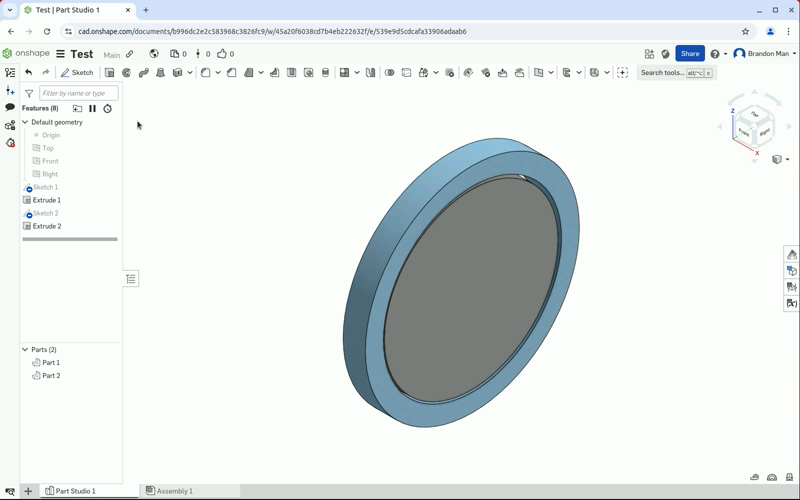
mouse_move(73, 189)
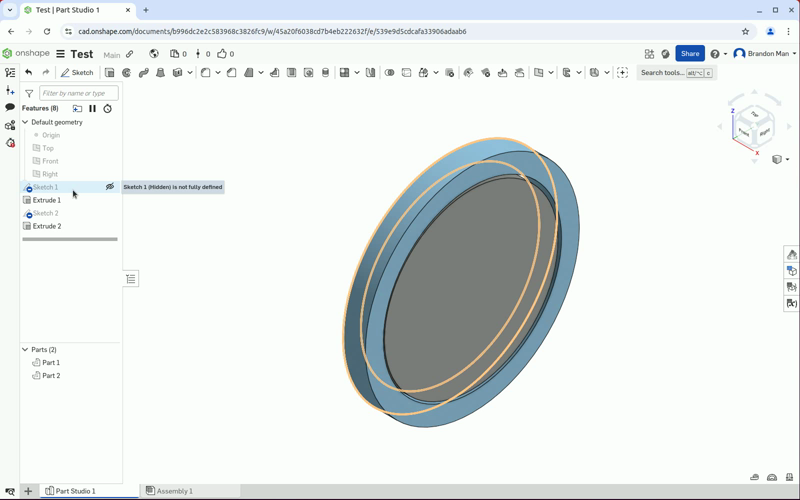
click(73, 189)